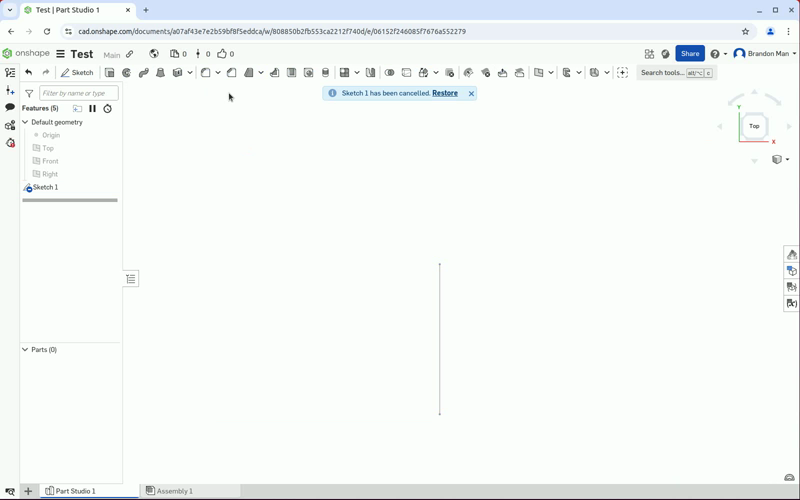
key(shift+h)
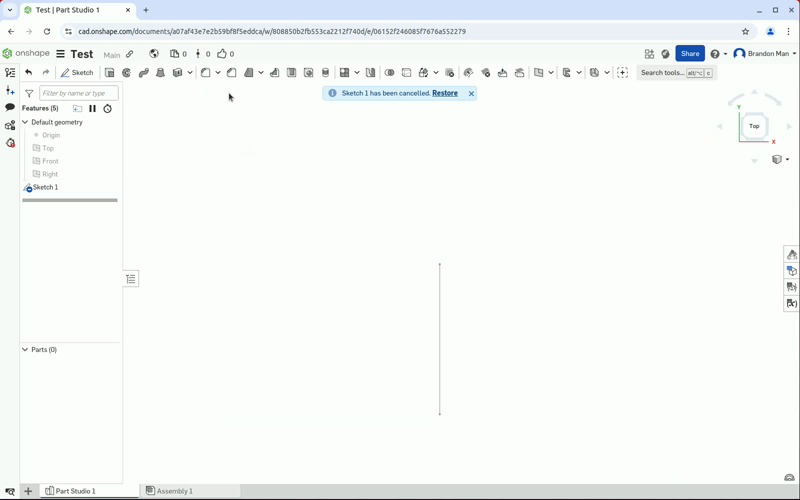
key(shift+s)
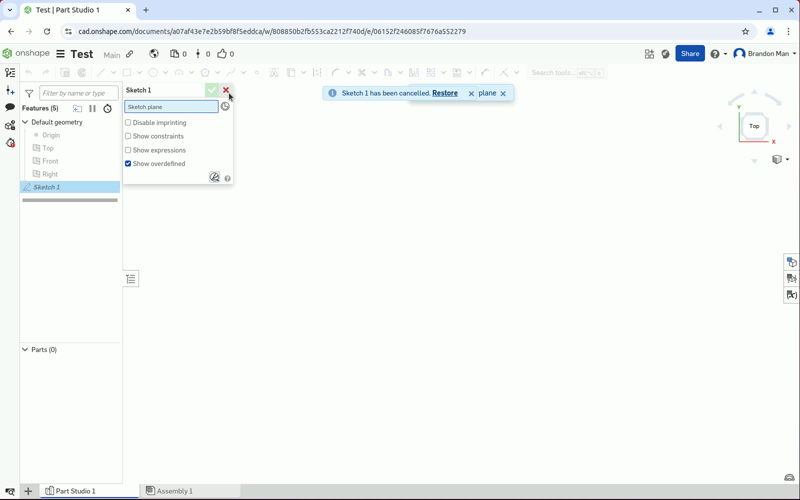
mouse_move(73, 150)
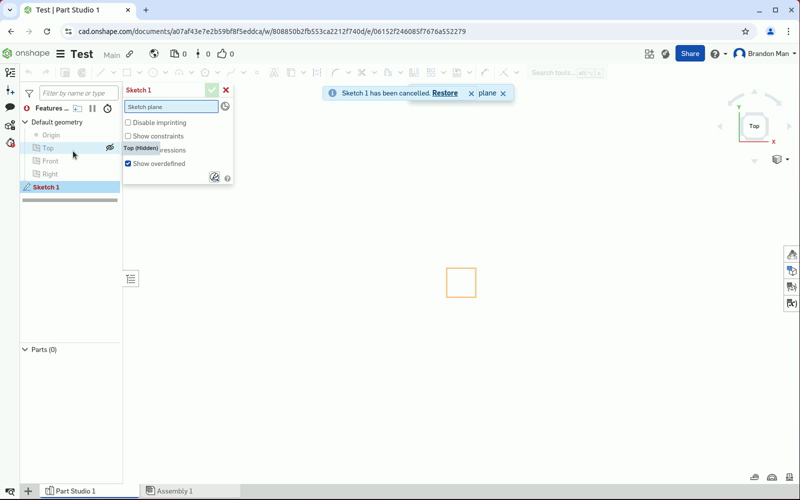
click(73, 150)
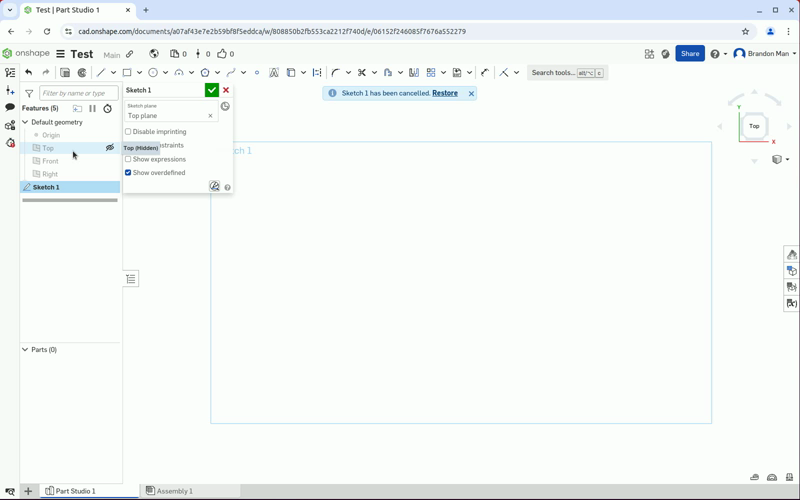
mouse_move(73, 352)
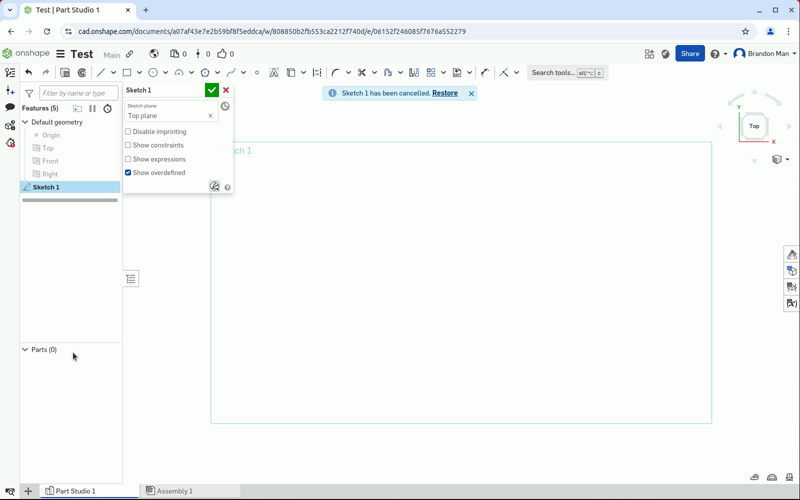
key(y)
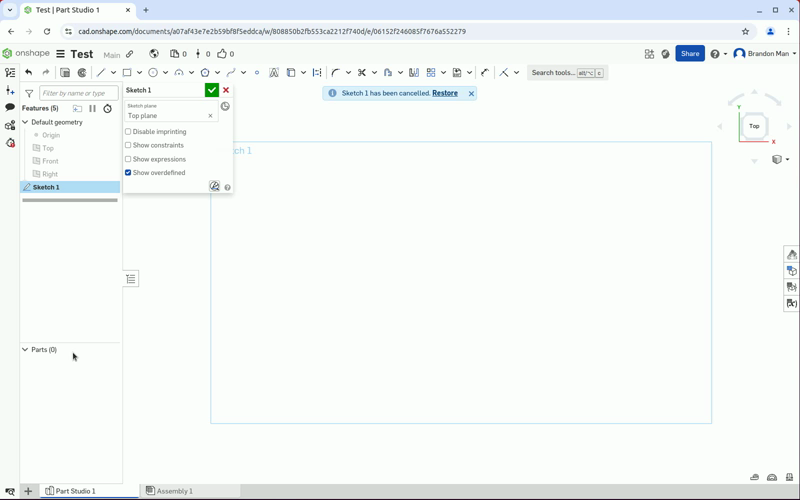
key(c)
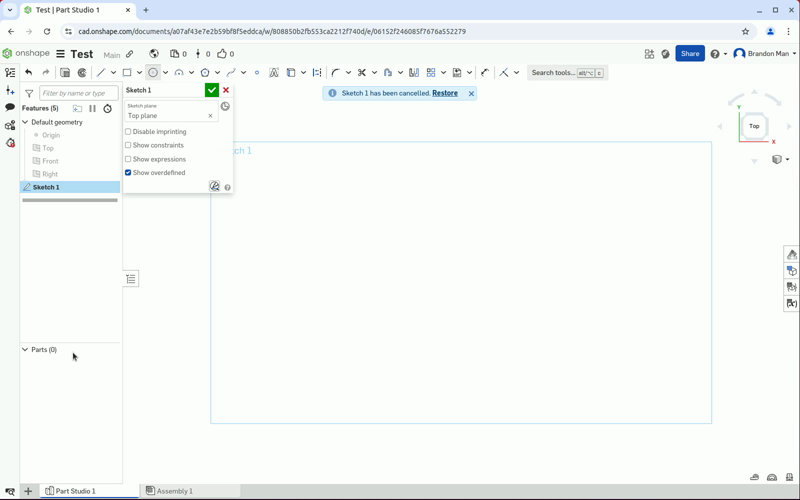
key_down(shift)
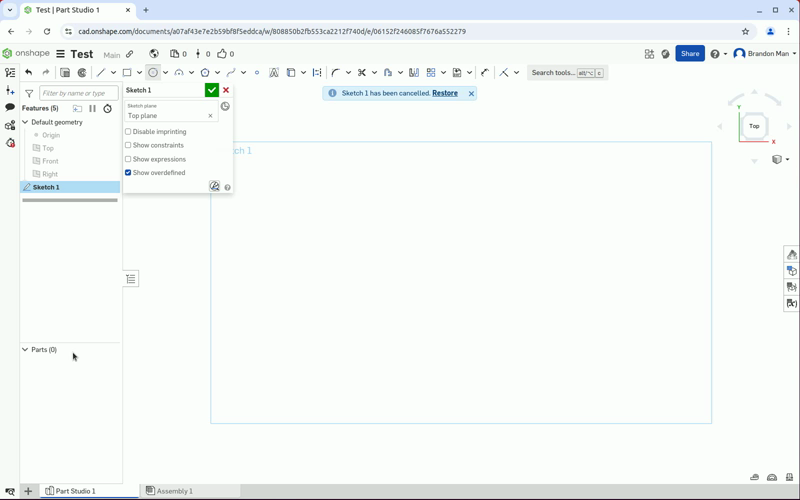
mouse_move(461, 282)
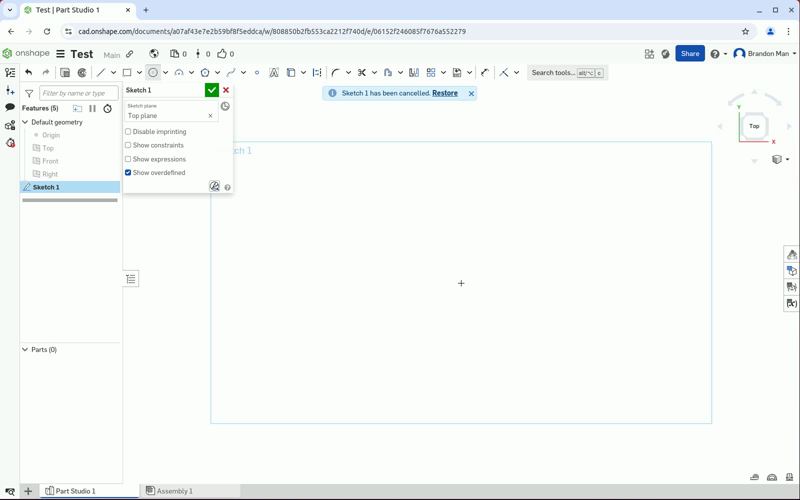
click(461, 282)
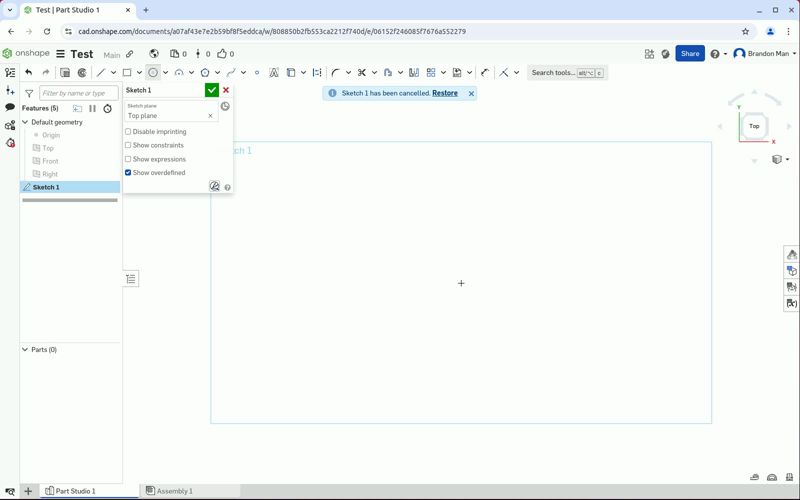
key_up(shift)
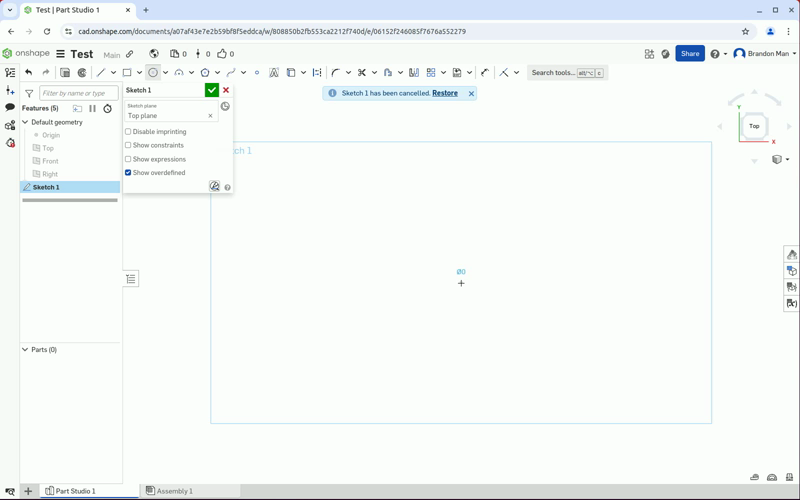
mouse_move(574, 282)
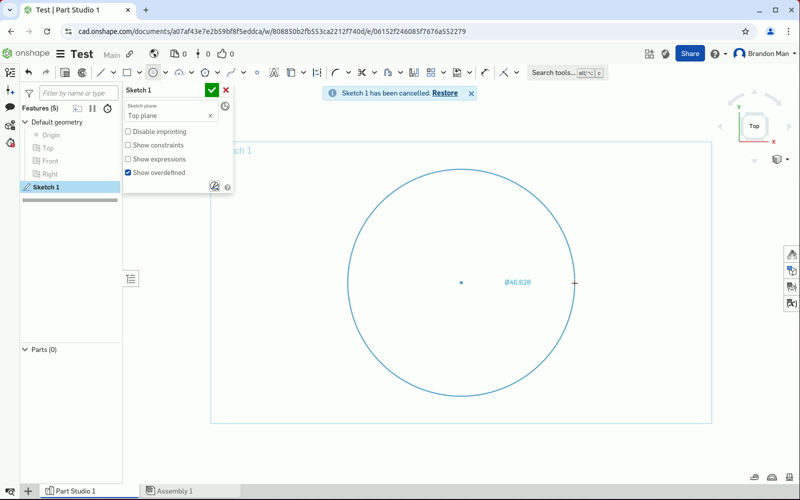
click(574, 282)
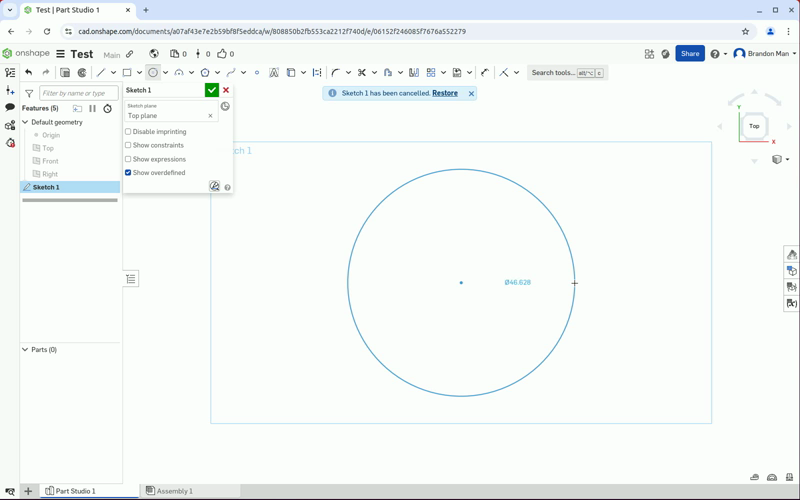
key(esc)
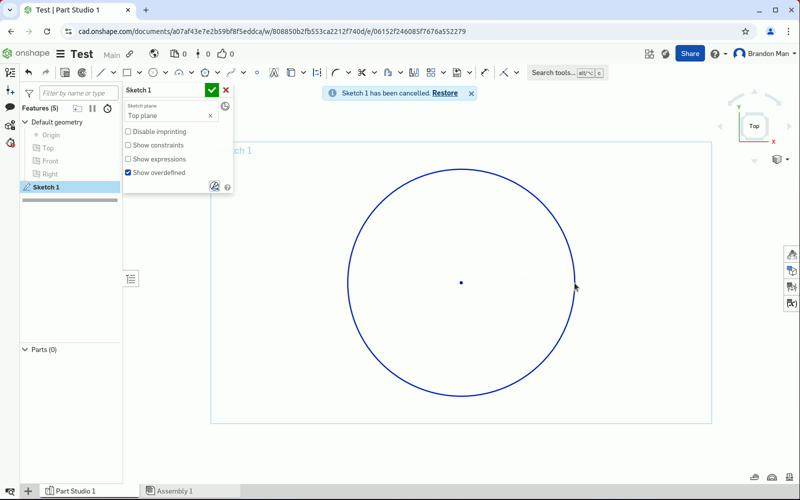
key(c)
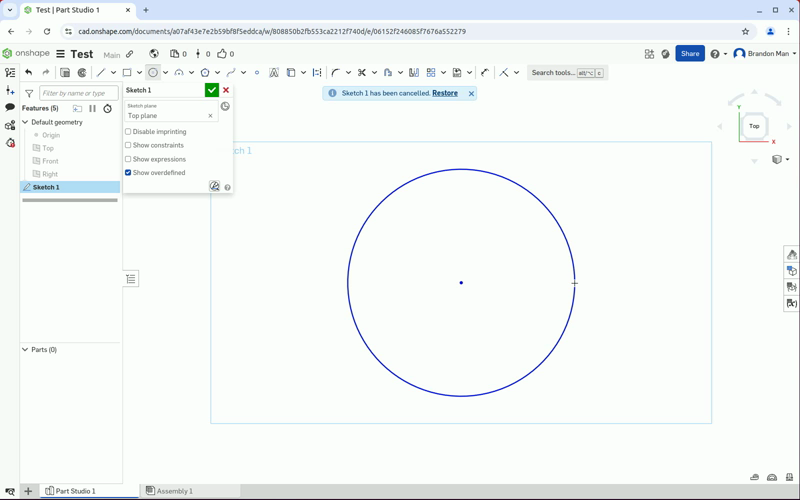
key_down(shift)
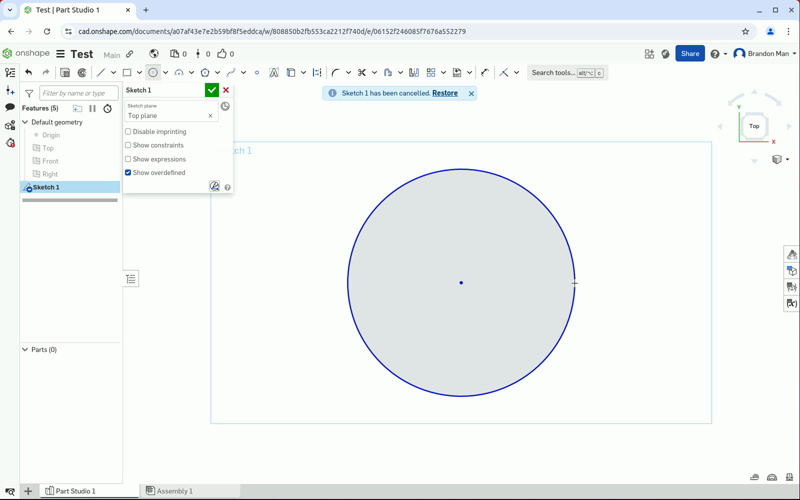
mouse_move(461, 282)
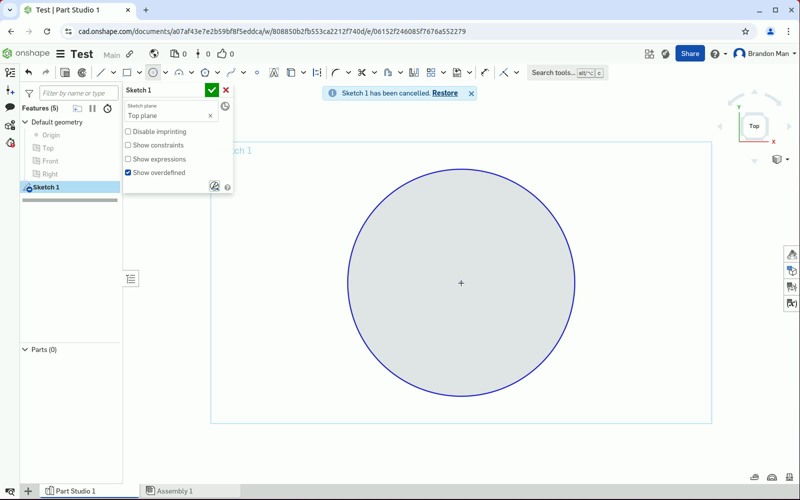
click(461, 282)
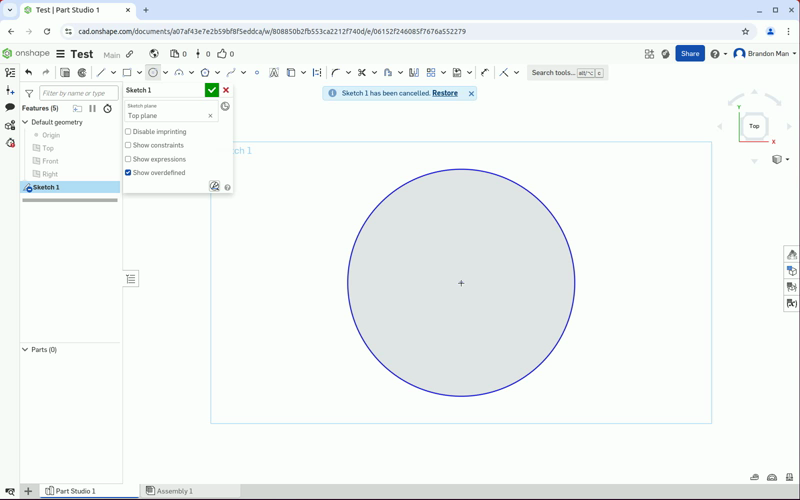
key_up(shift)
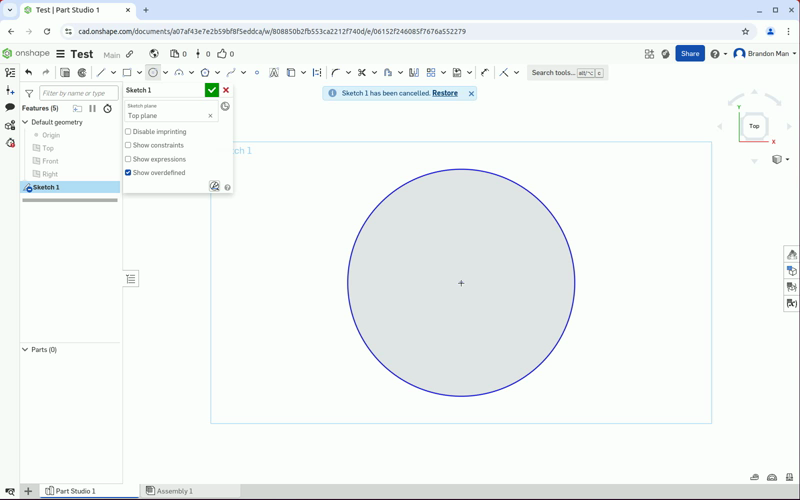
mouse_move(485, 282)
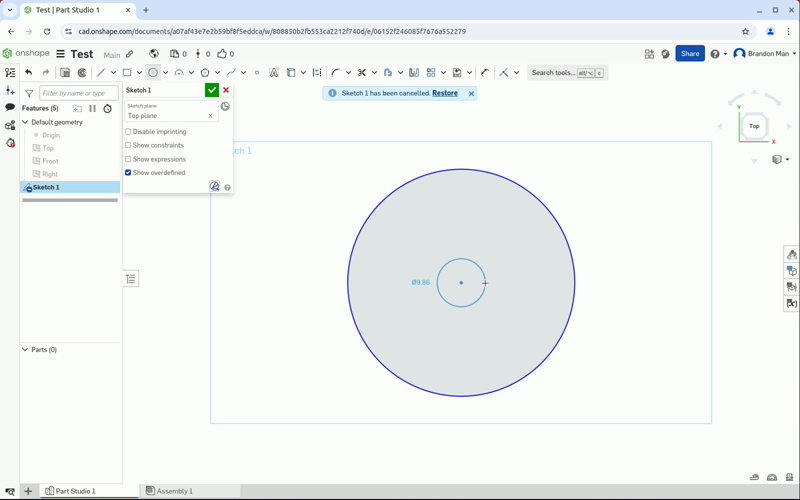
click(485, 282)
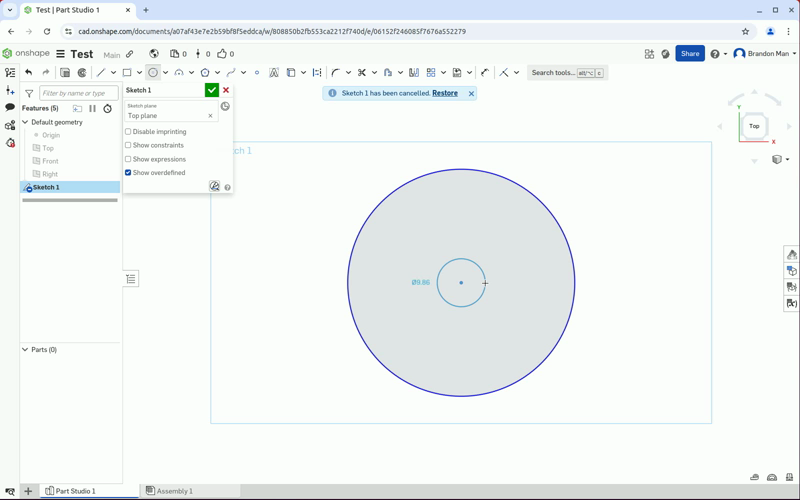
key(esc)
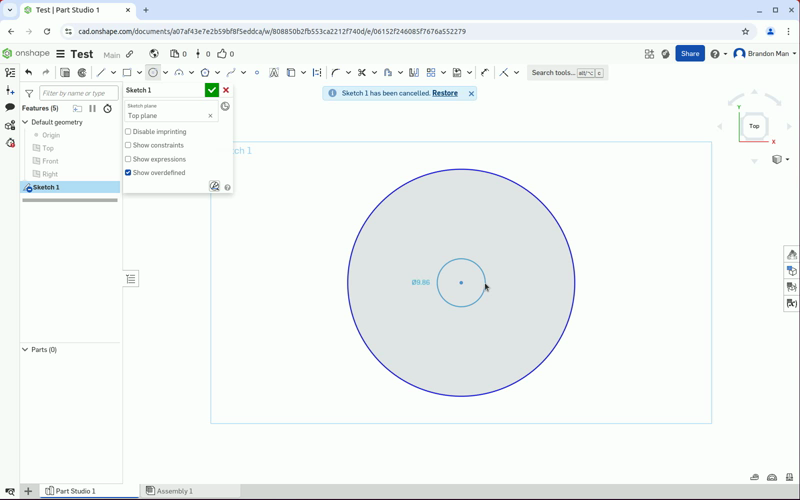
mouse_move(416, 356)
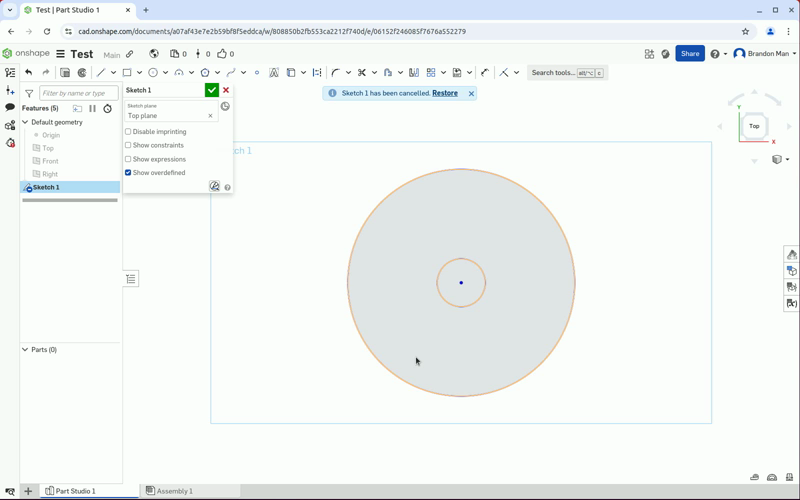
click(416, 356)
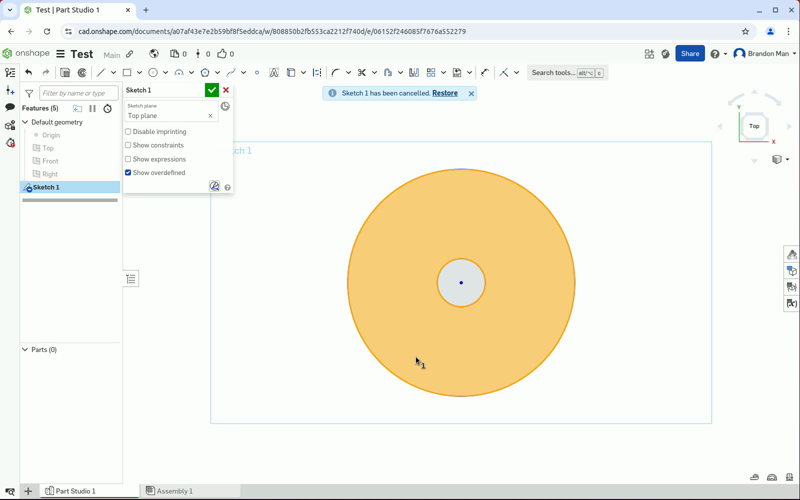
mouse_move(73, 352)
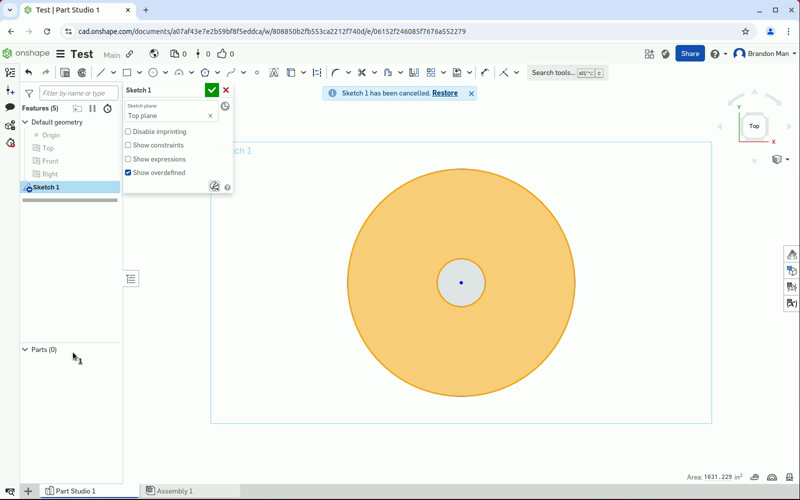
key(shift+y)
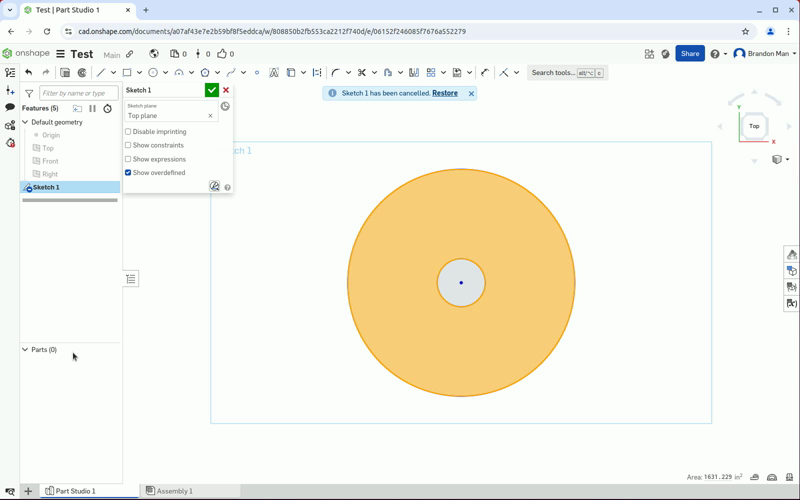
key(shift+e)
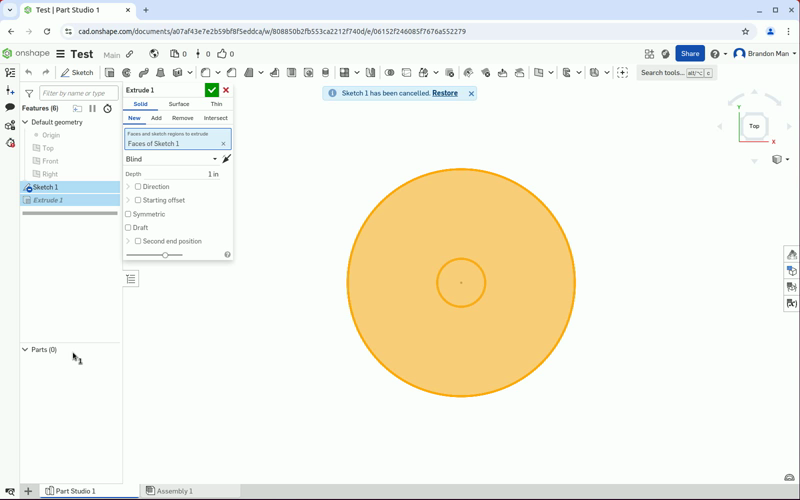
mouse_move(143, 106)
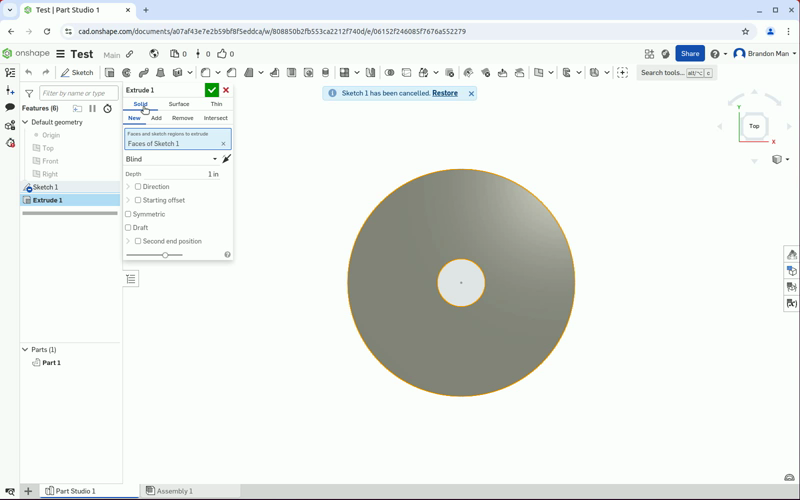
click(143, 106)
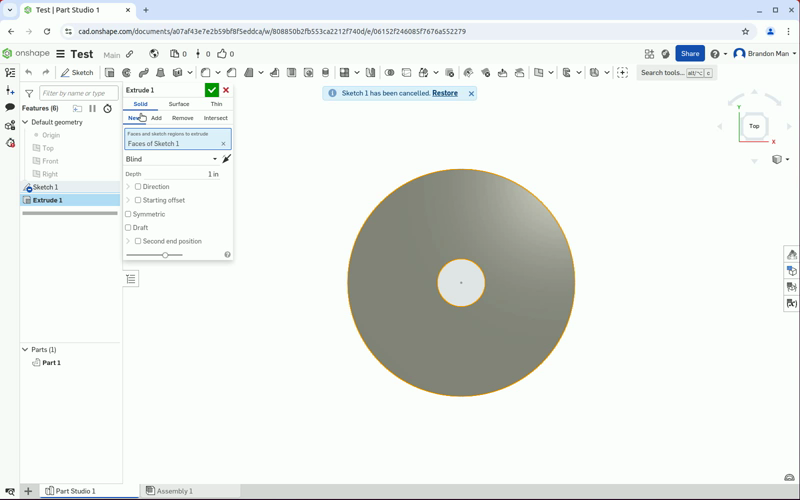
mouse_move(137, 120)
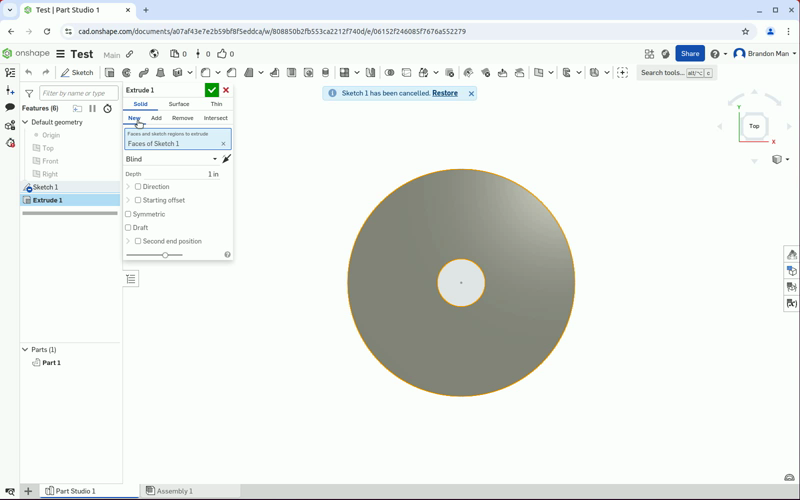
click(137, 120)
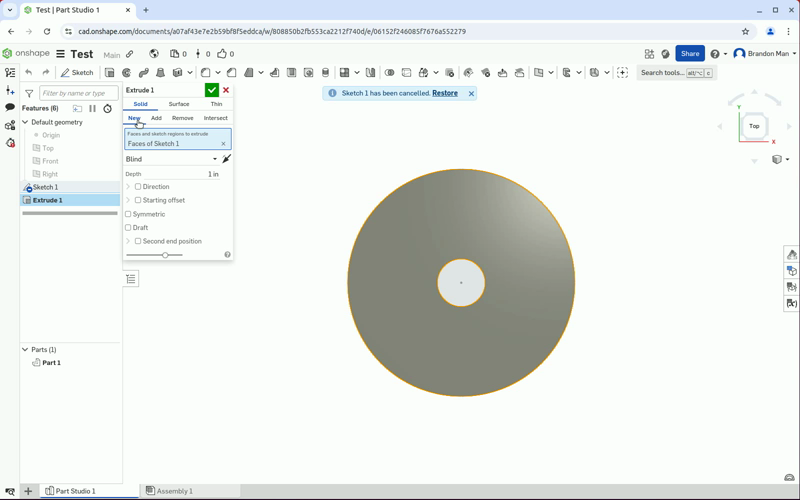
key(tab, 4)
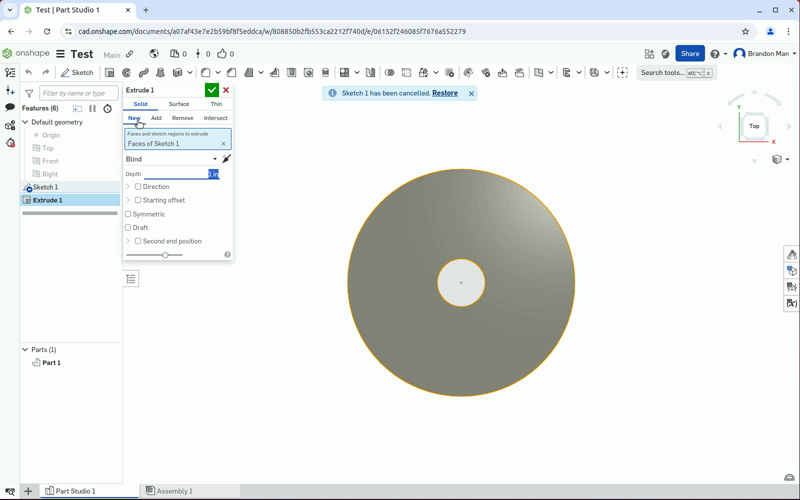
text(0.722)
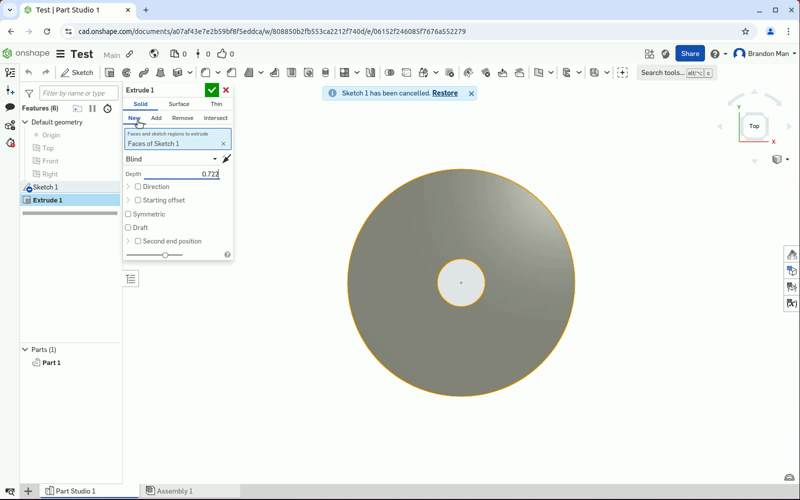
key(enter)
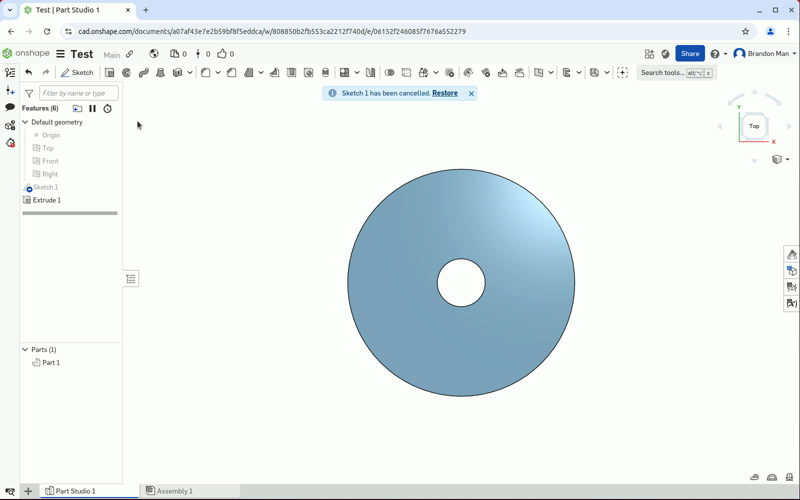
key(shift+h)
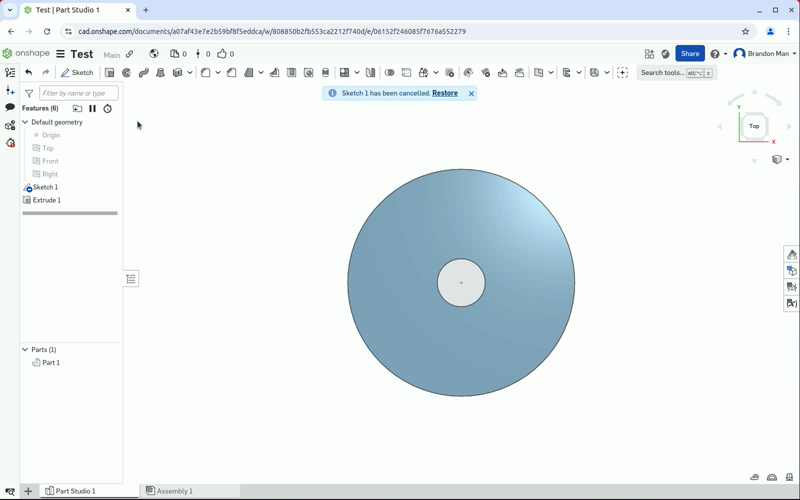
key(shift+h)
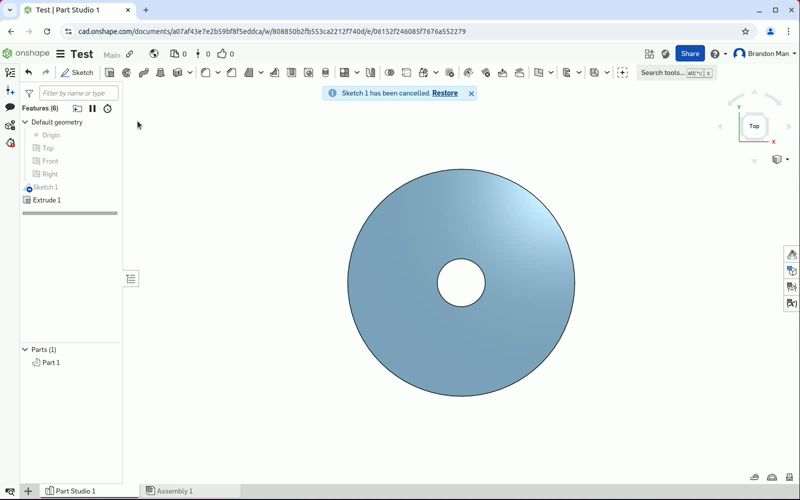
mouse_move(73, 189)
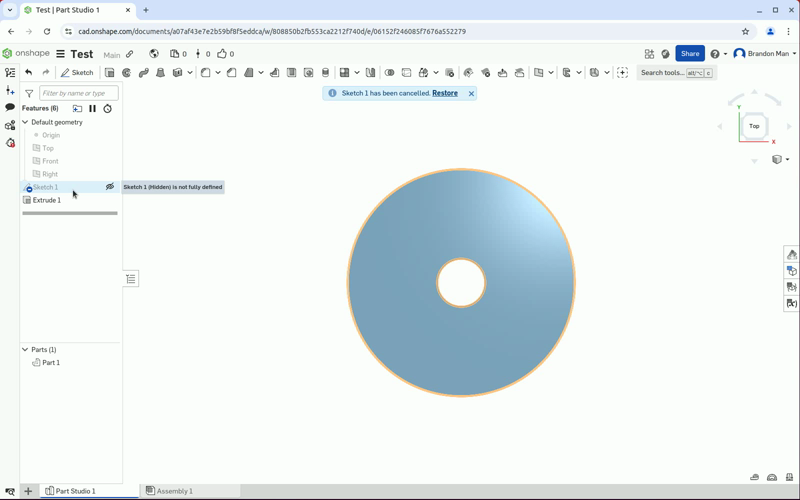
click(73, 189)
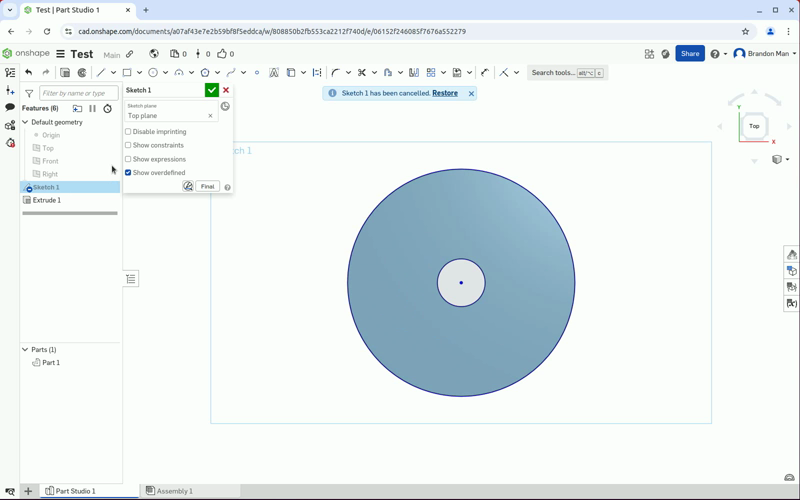
mouse_move(229, 92)
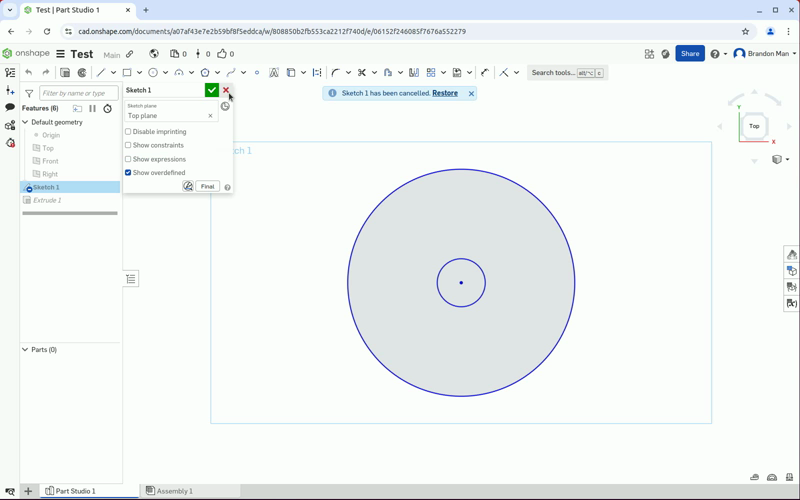
click(229, 92)
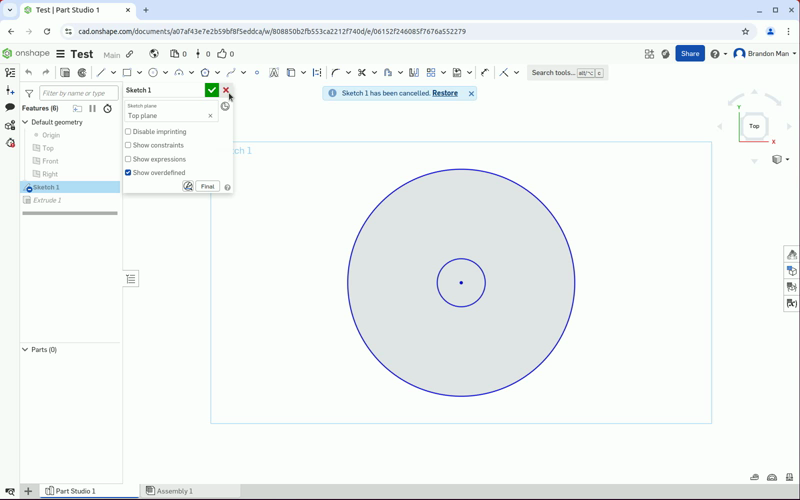
key(shift+s)
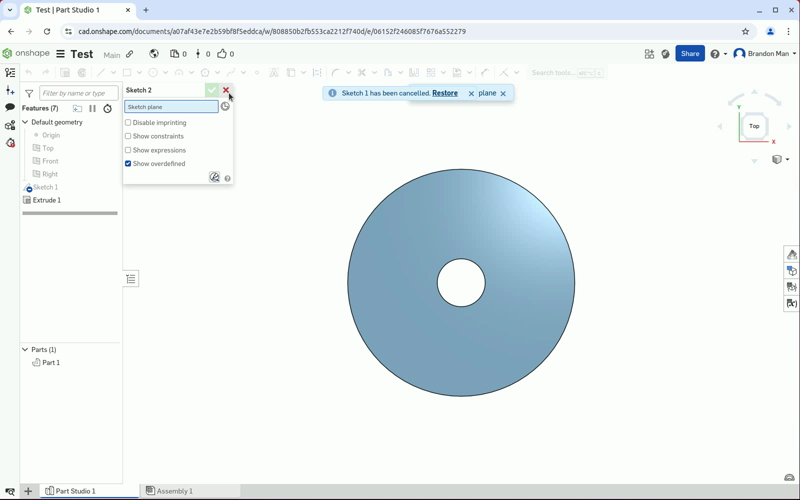
mouse_move(73, 150)
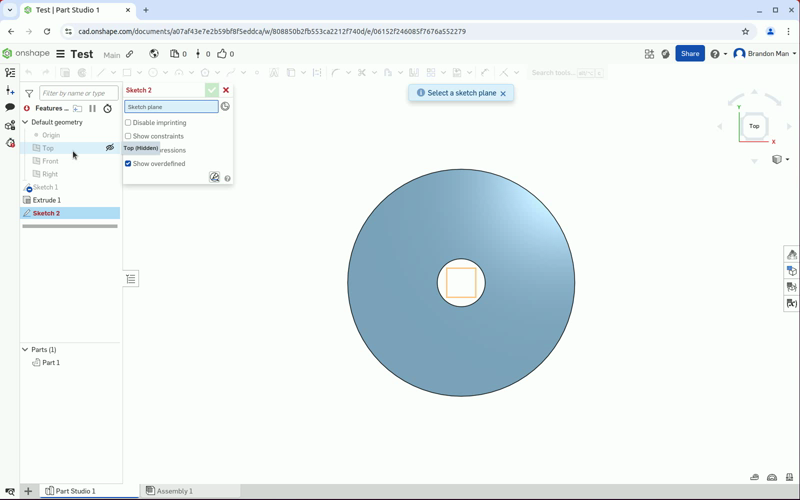
click(73, 150)
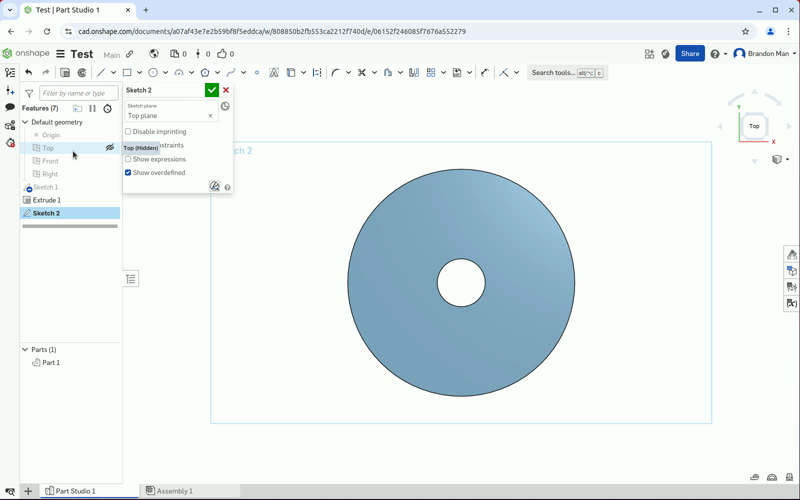
mouse_move(73, 352)
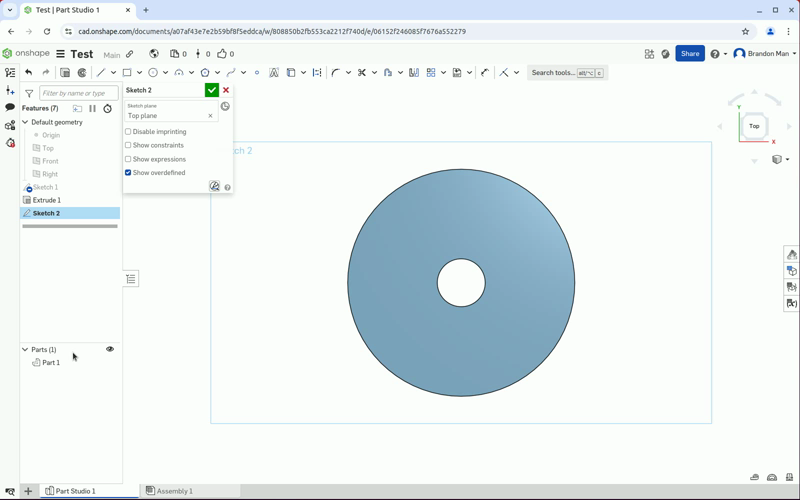
key(y)
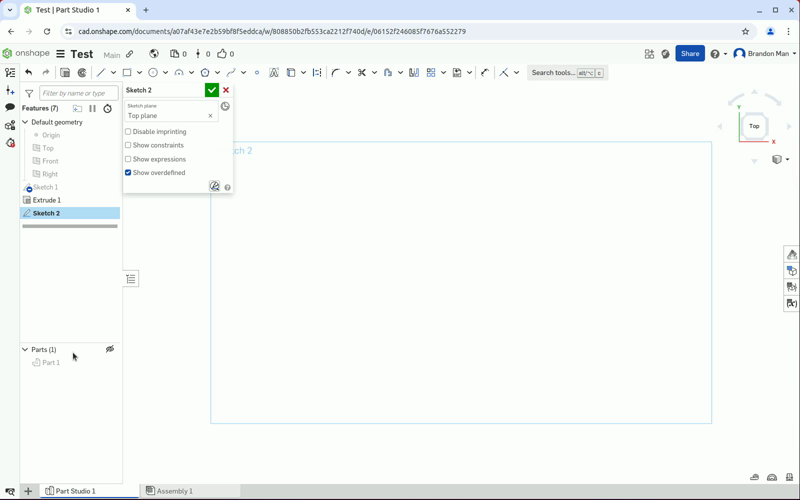
key(c)
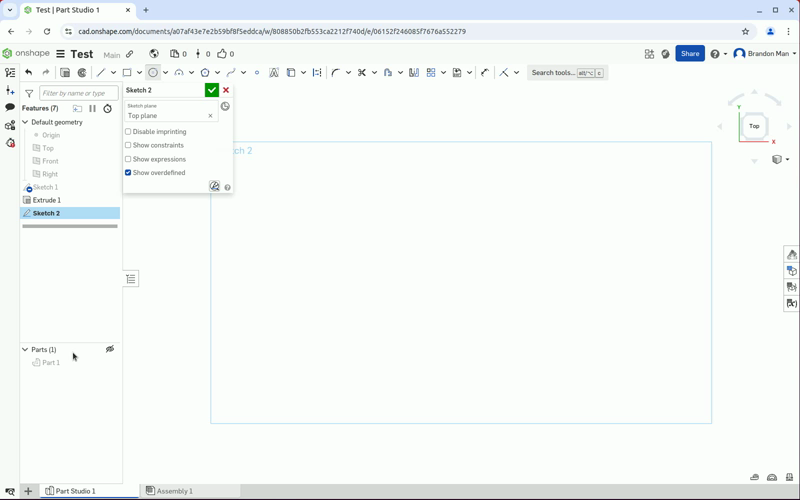
key_down(shift)
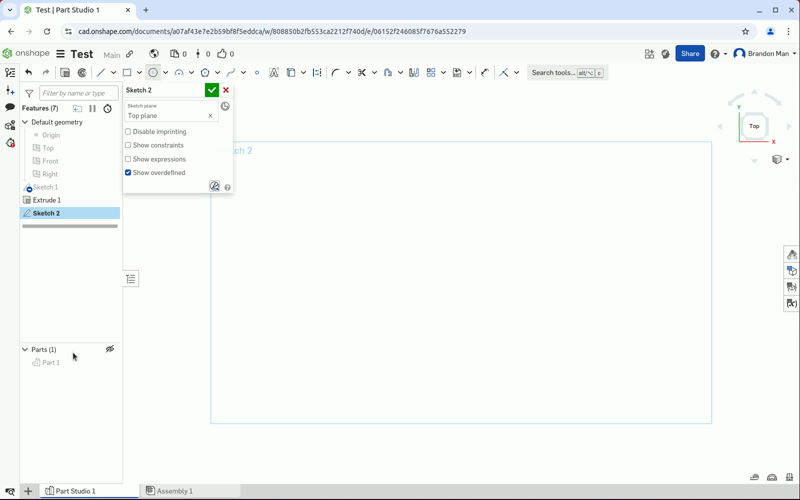
mouse_move(461, 282)
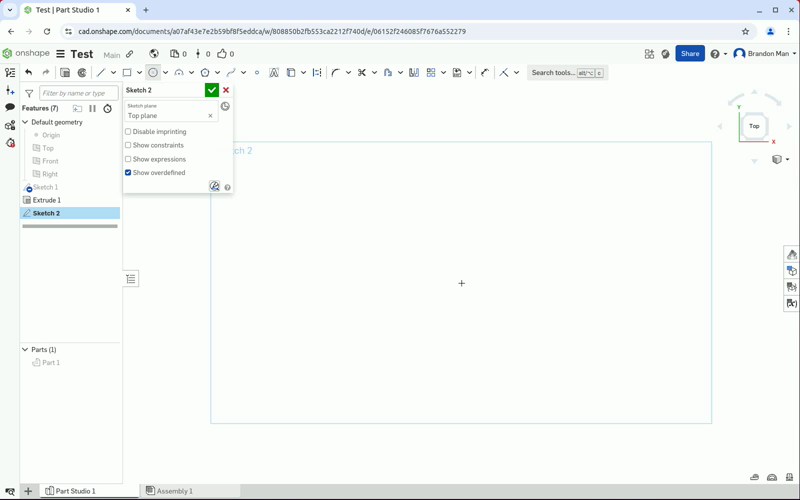
click(461, 282)
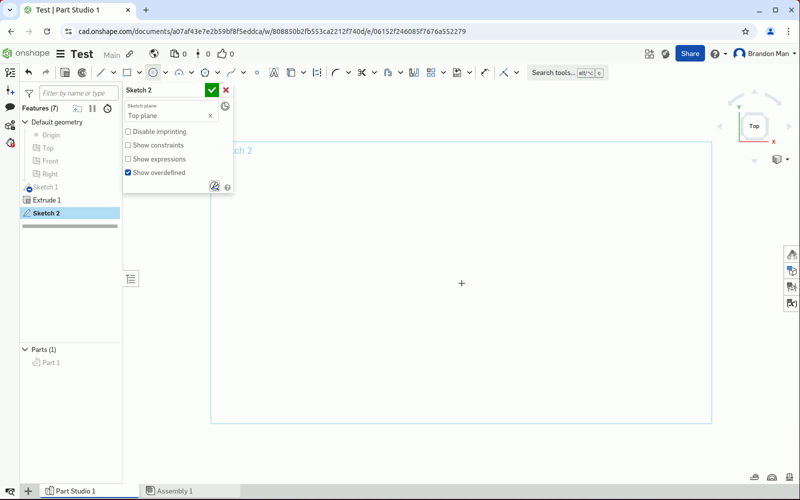
key_up(shift)
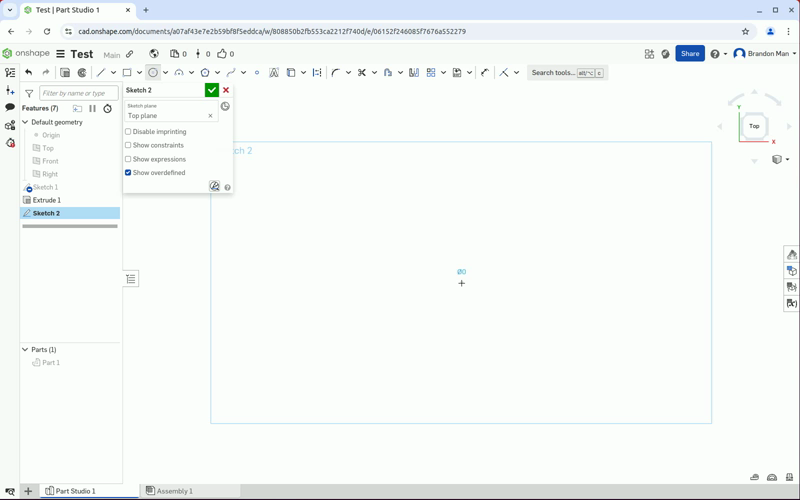
mouse_move(559, 282)
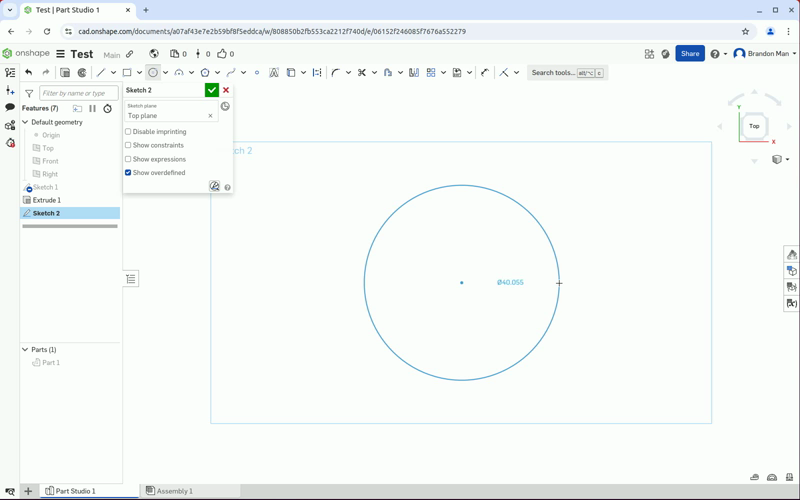
click(559, 282)
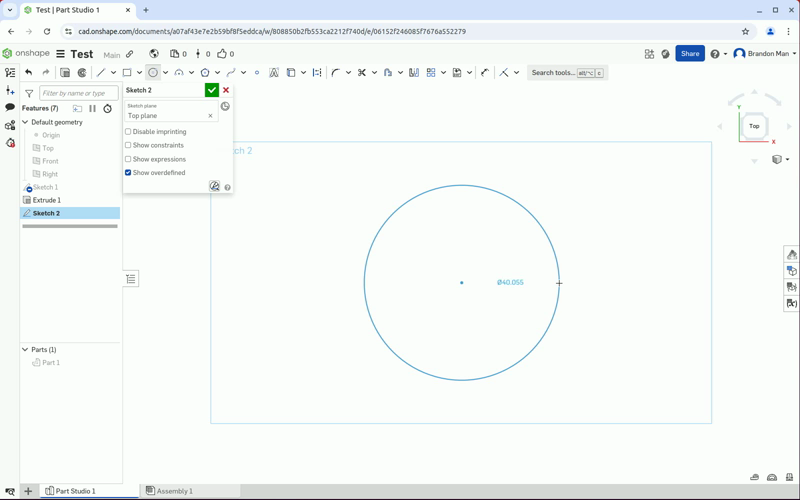
key(esc)
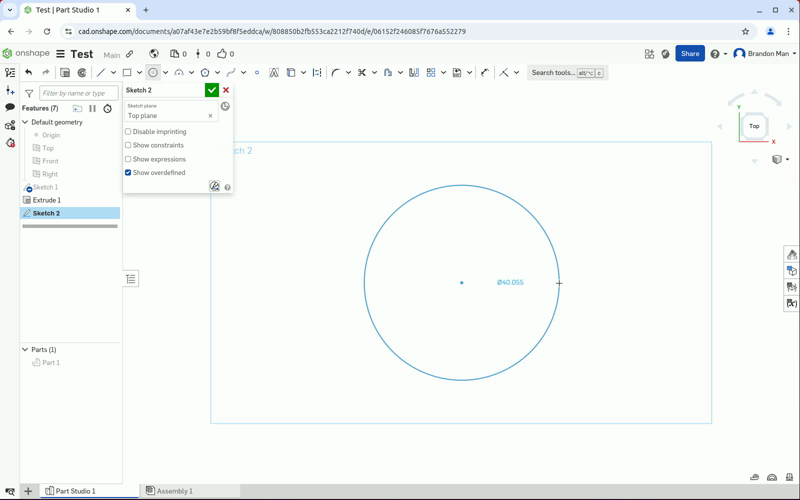
key(c)
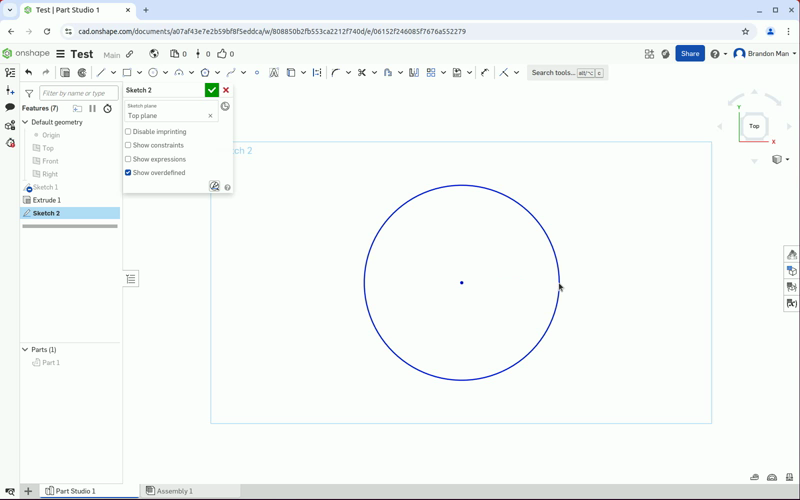
key_down(shift)
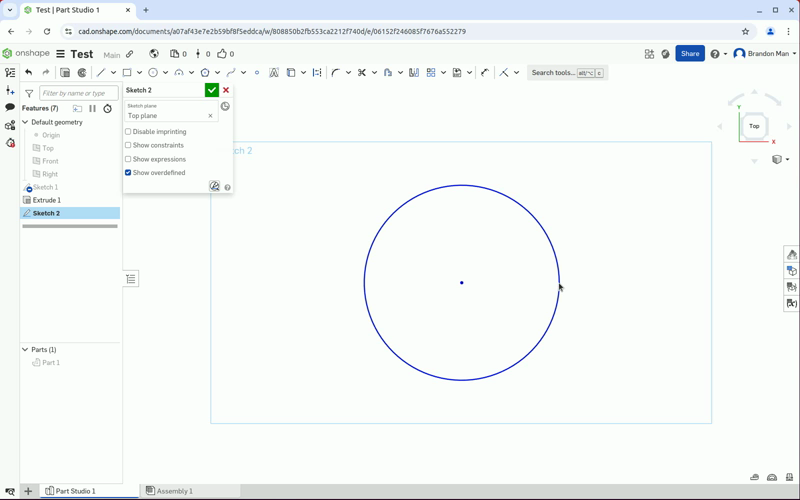
mouse_move(461, 282)
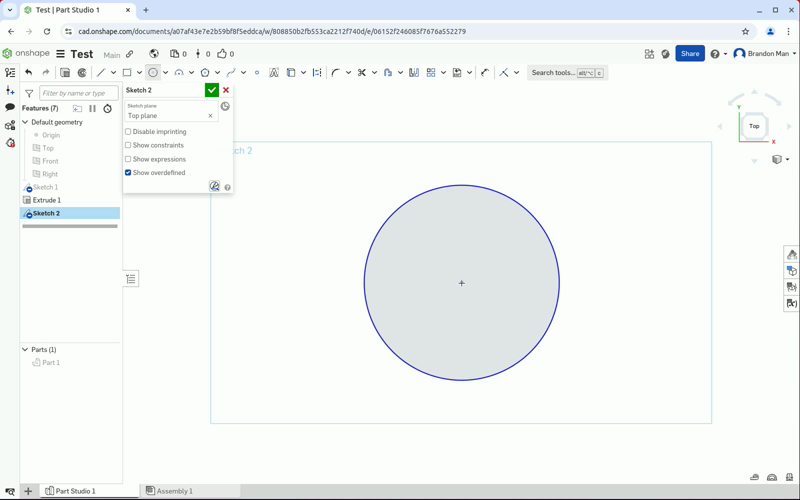
click(461, 282)
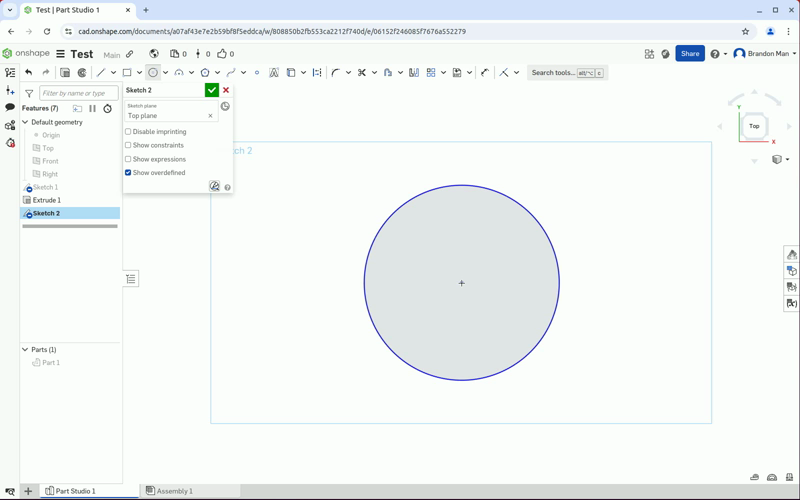
key_up(shift)
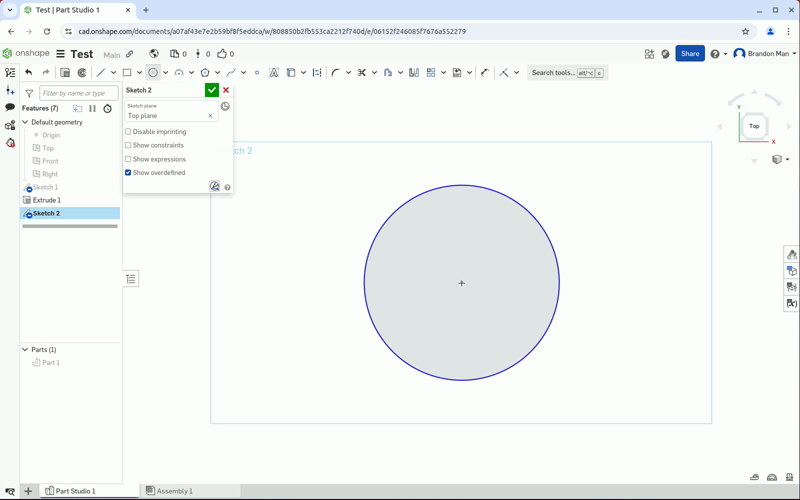
mouse_move(545, 282)
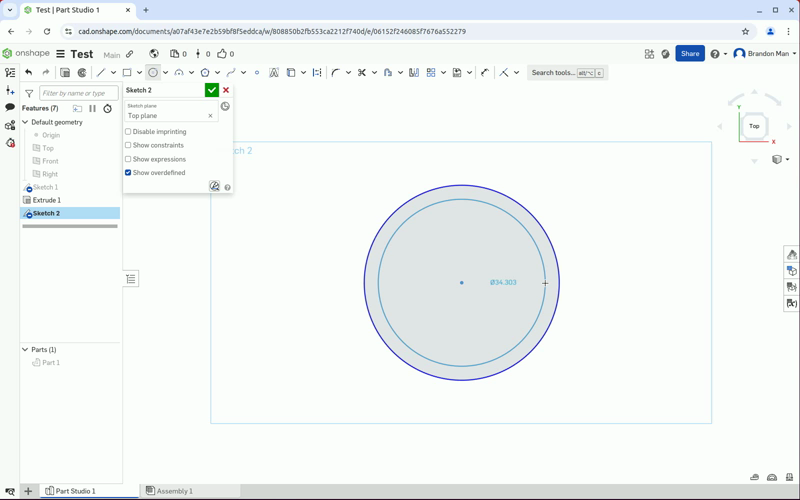
click(545, 282)
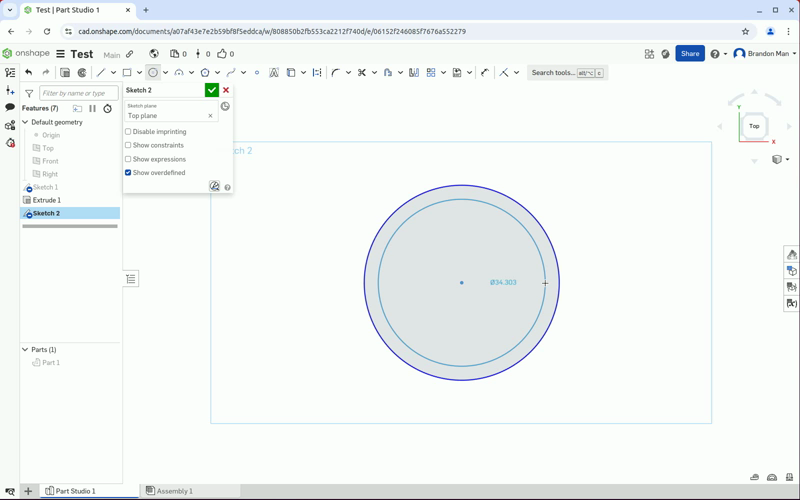
key(esc)
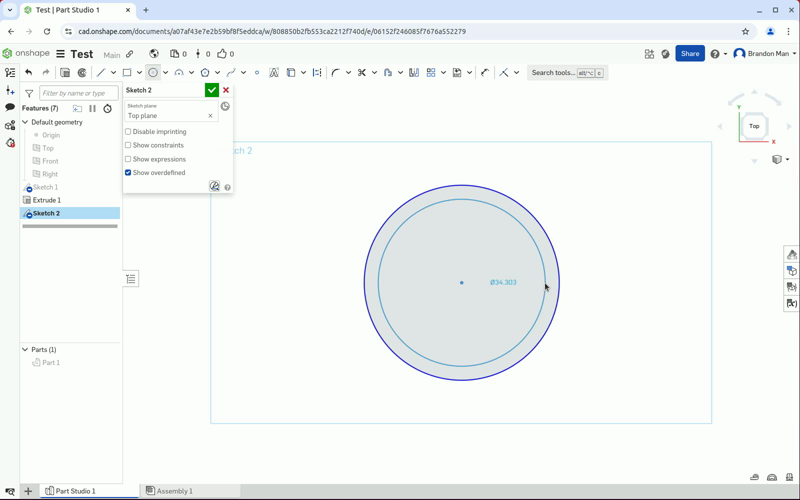
mouse_move(394, 220)
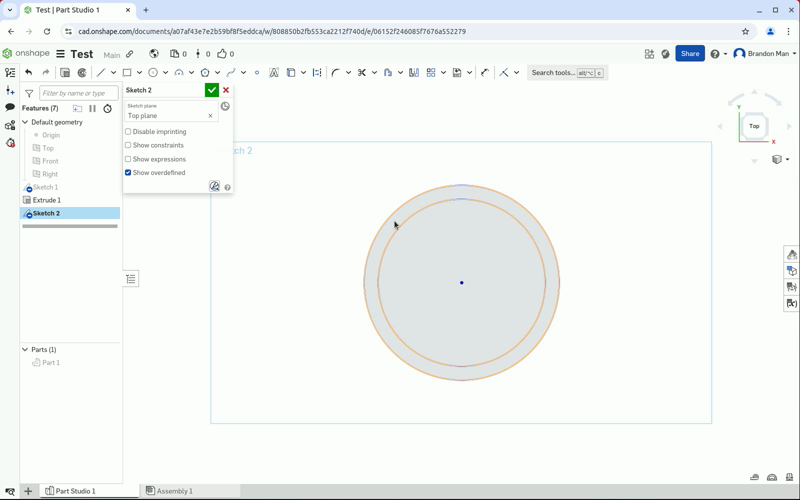
click(394, 220)
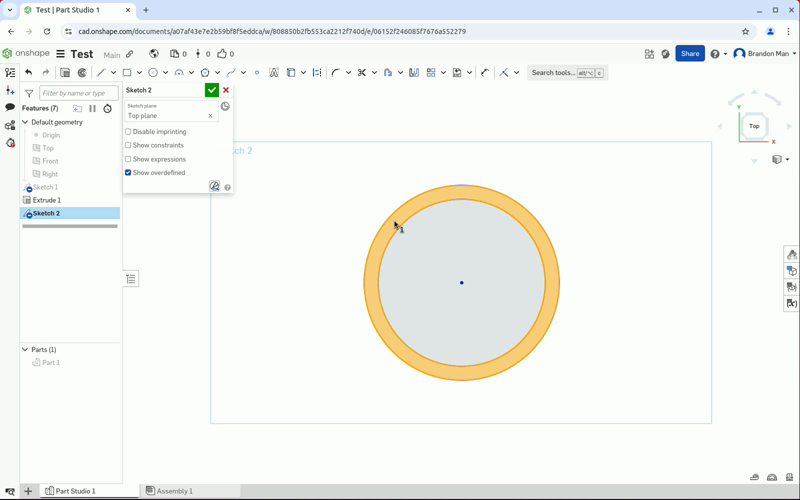
mouse_move(73, 352)
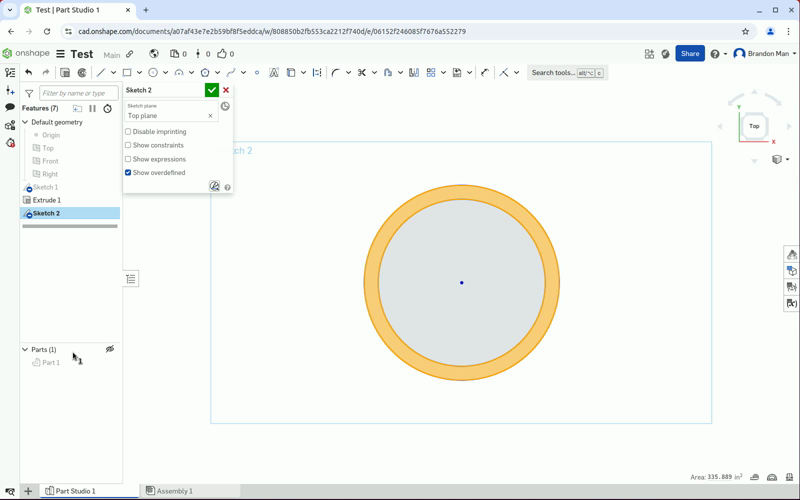
key(shift+y)
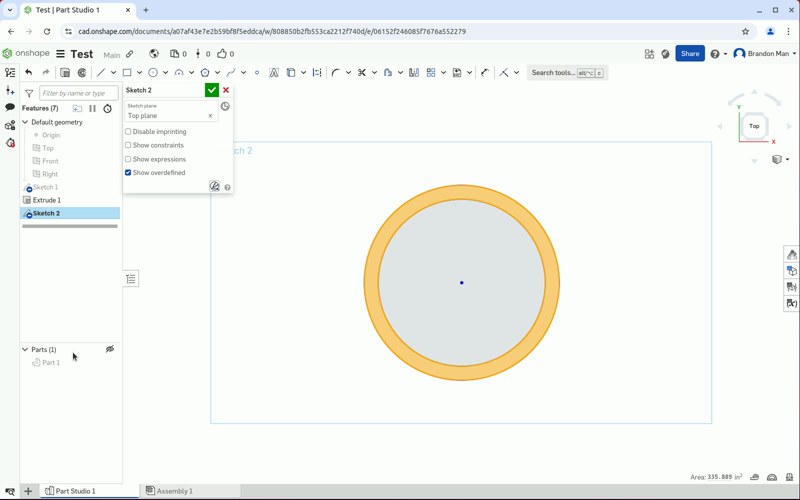
key(shift+e)
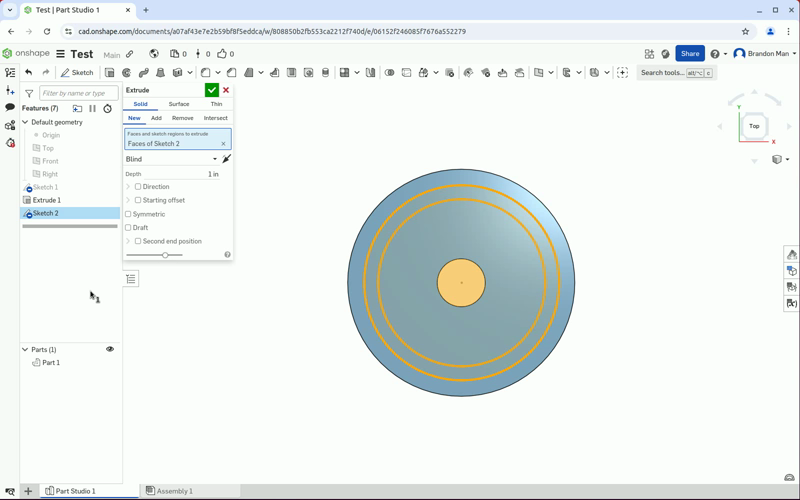
mouse_move(143, 106)
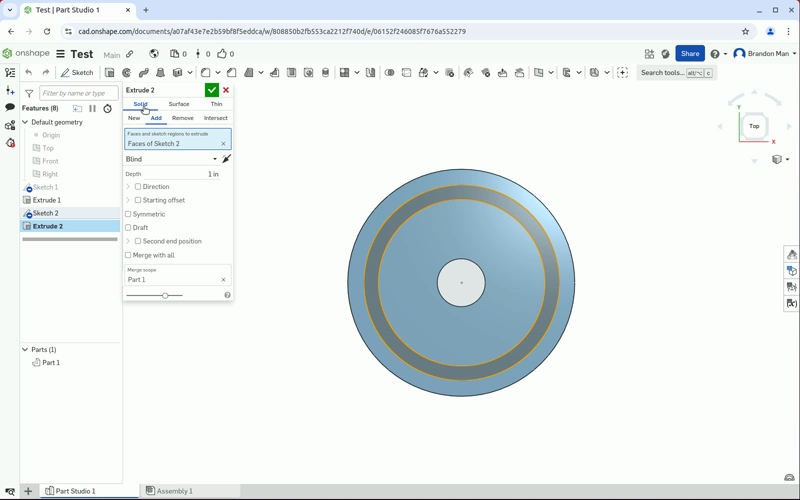
click(143, 106)
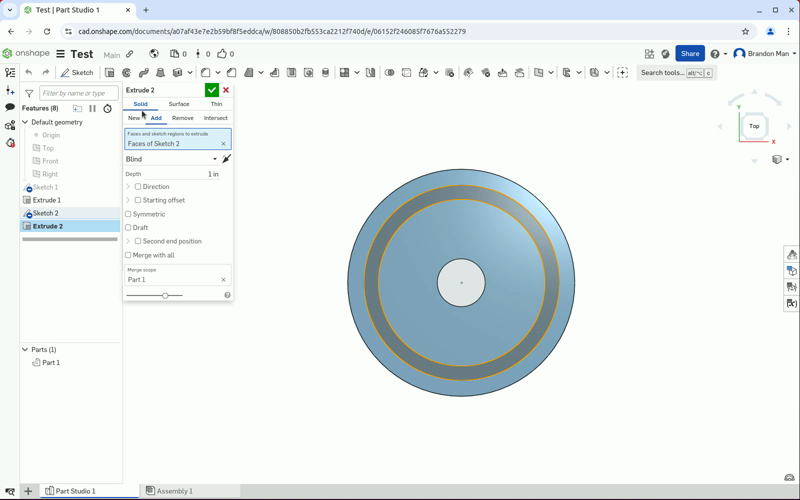
mouse_move(137, 120)
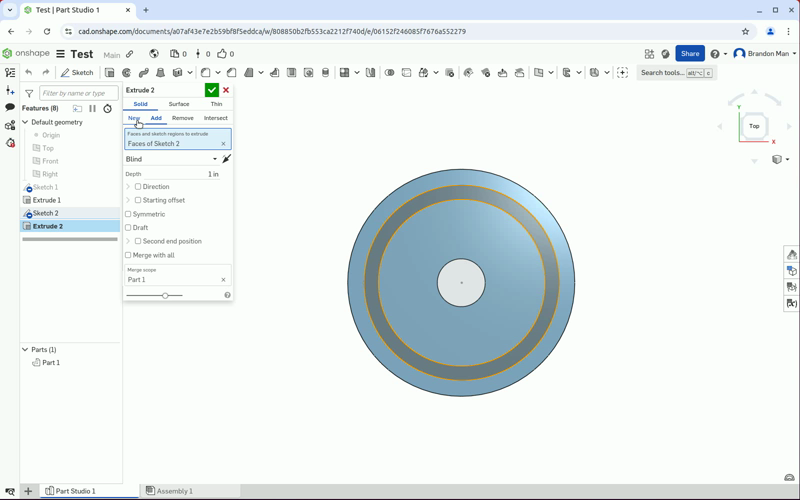
click(137, 120)
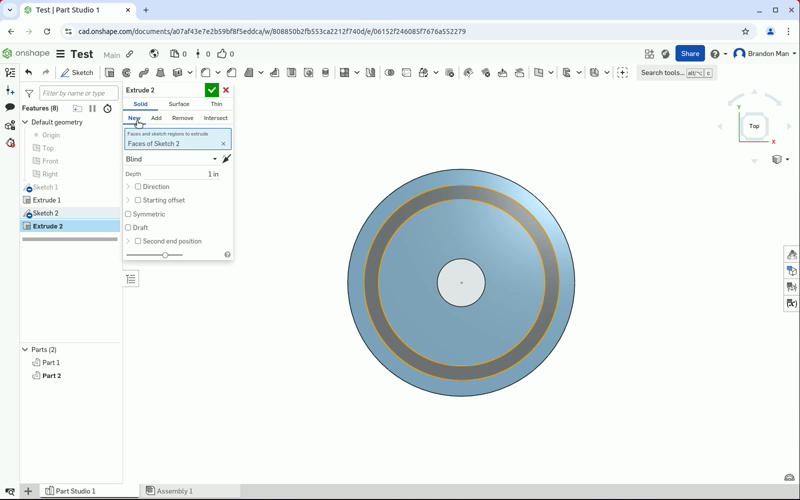
key(tab, 4)
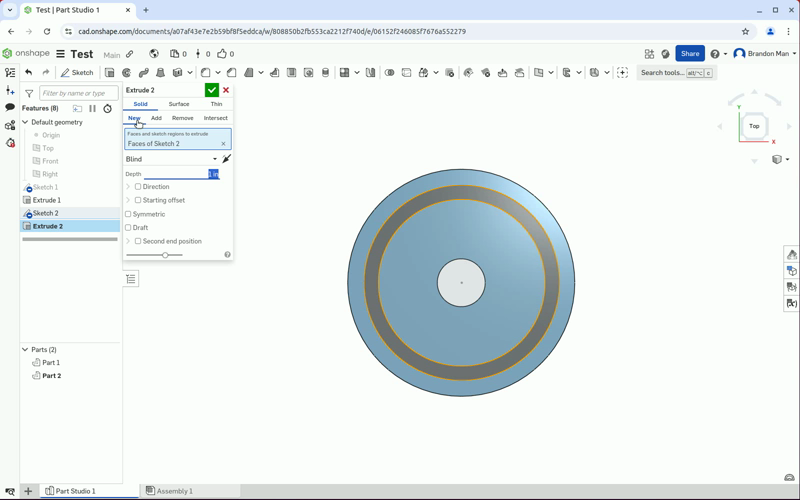
text(1.444)
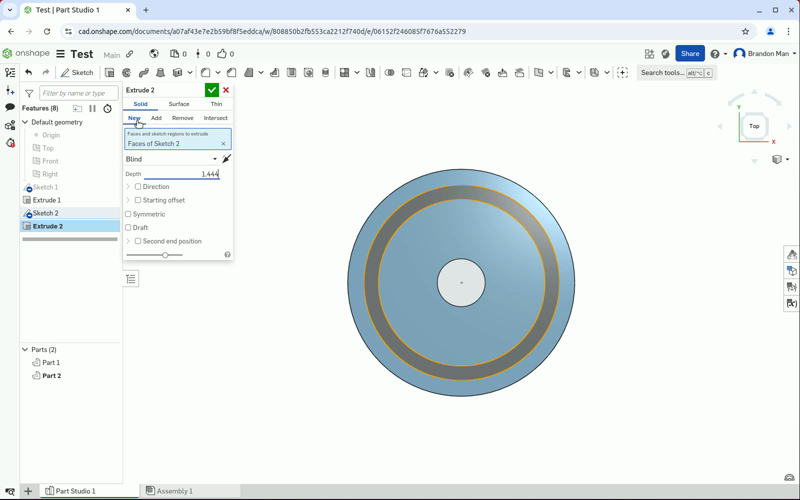
key(enter)
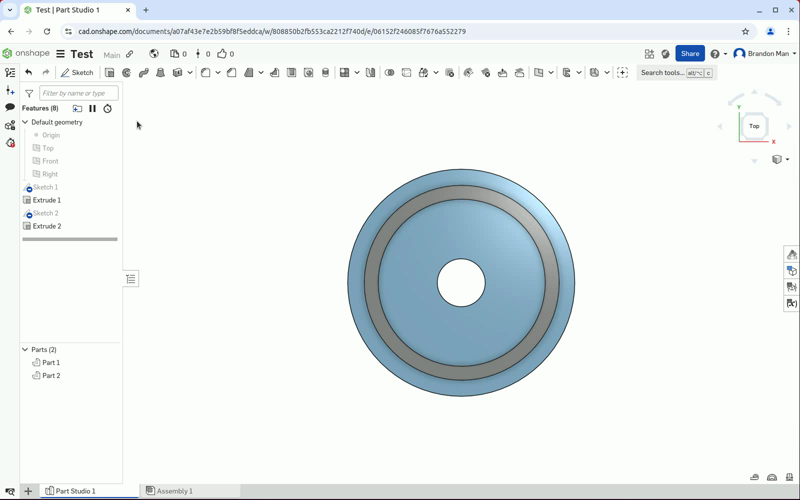
key(shift+h)
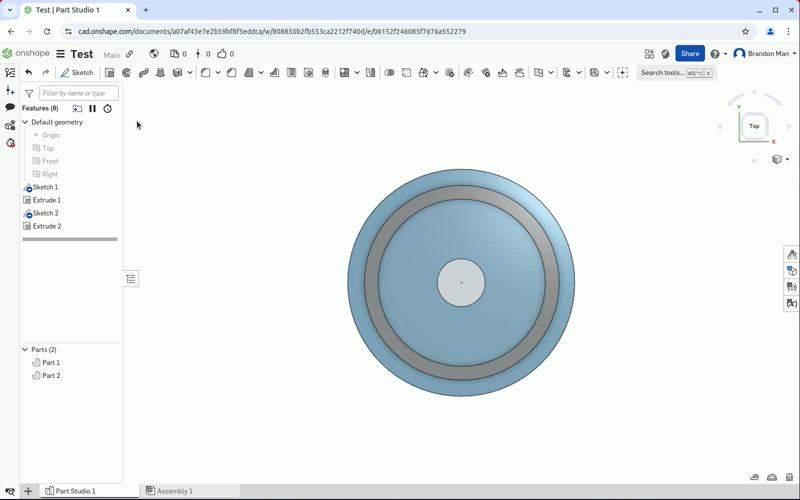
key(shift+h)
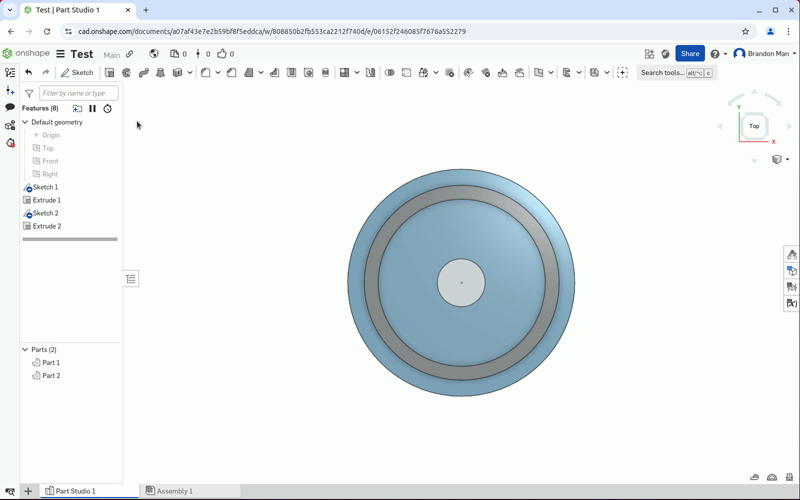
key(shift+7)
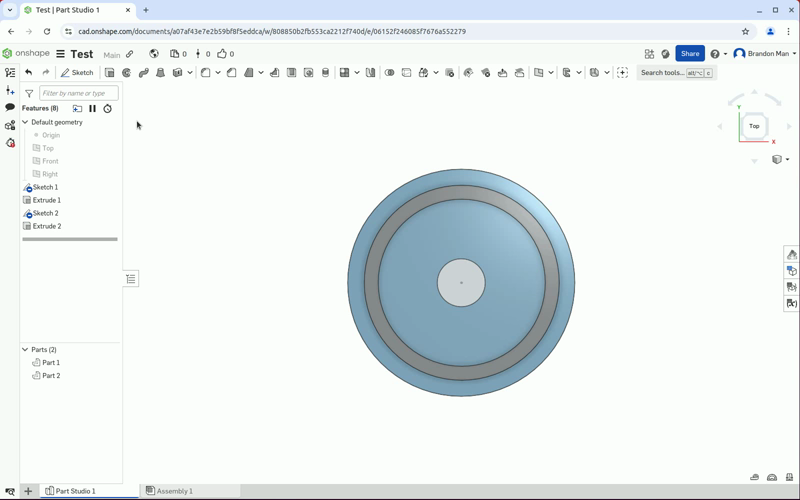
key(up, 3)
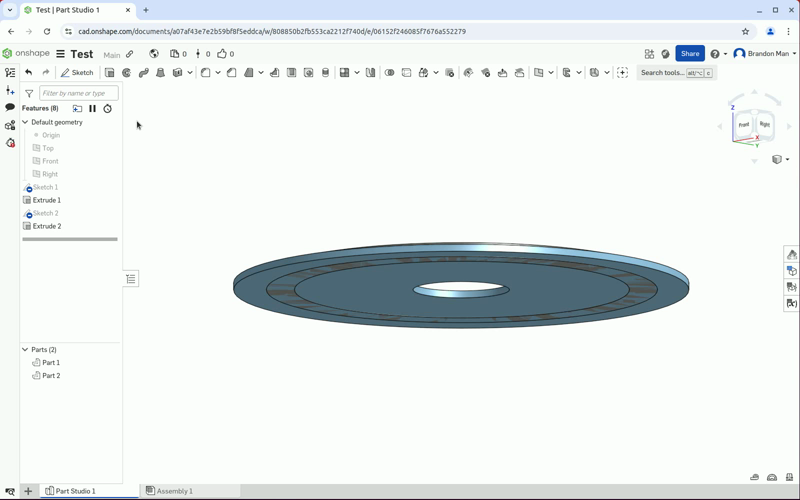
key(left, 3)
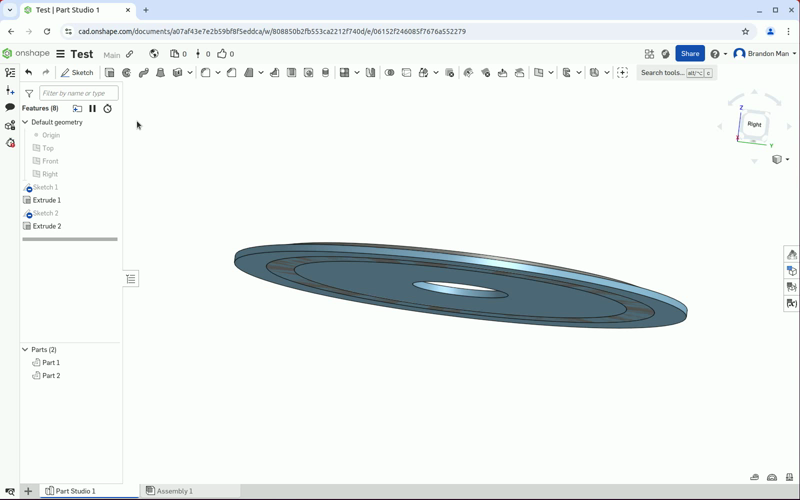
key(right, 3)
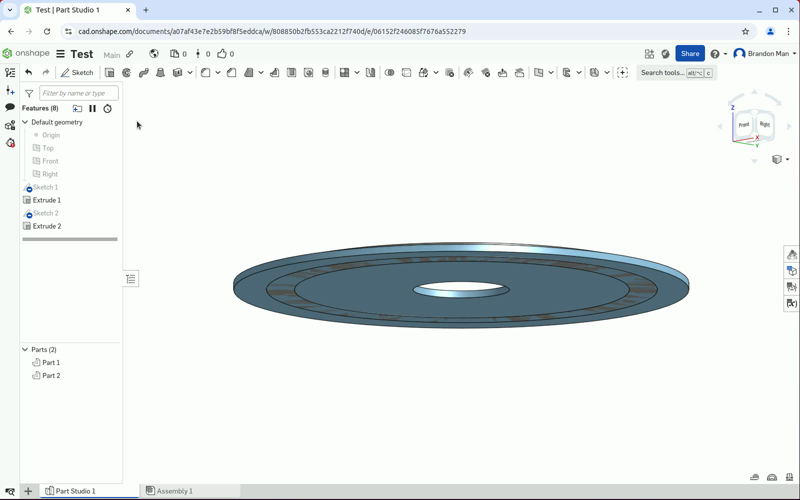
key(down, 3)
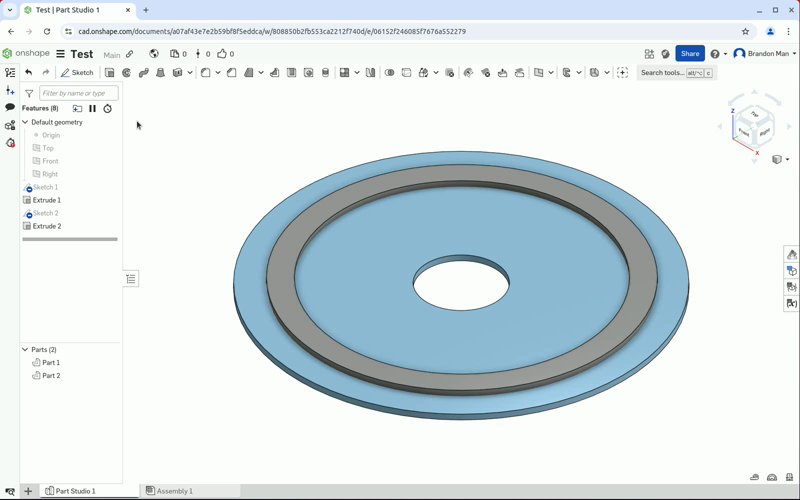
mouse_move(73, 189)
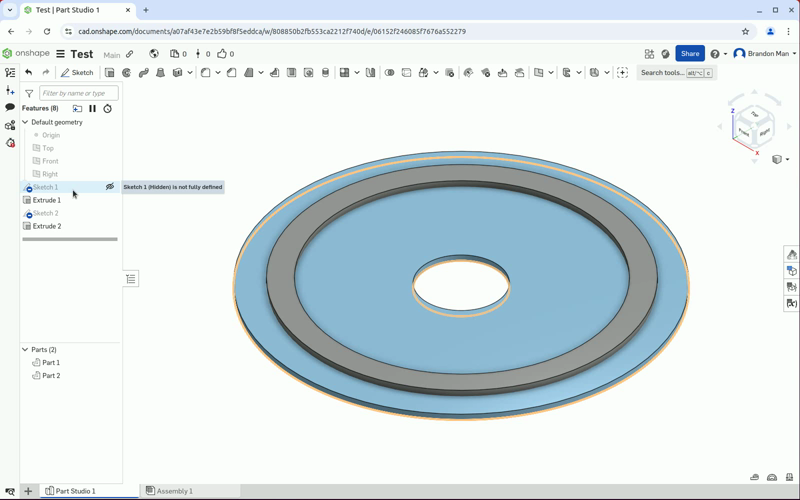
click(73, 189)